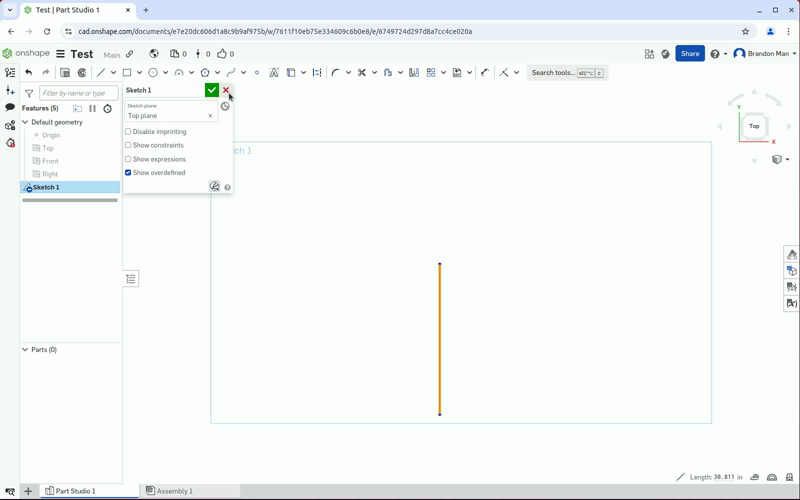
key(shift+h)
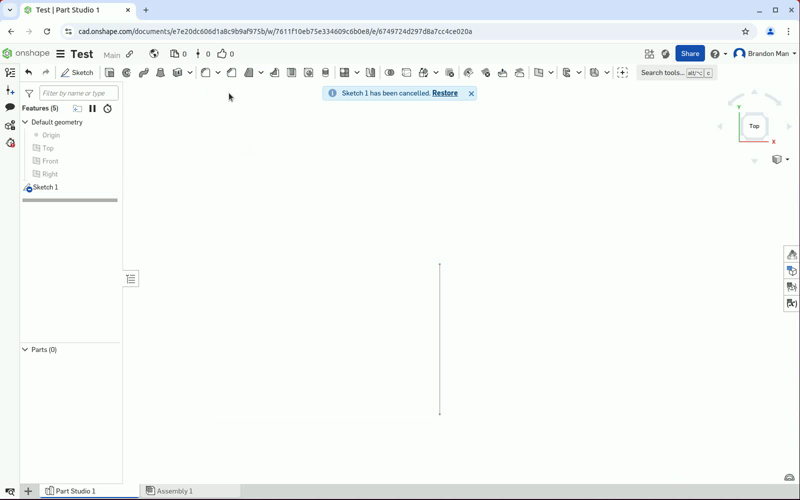
key(shift+s)
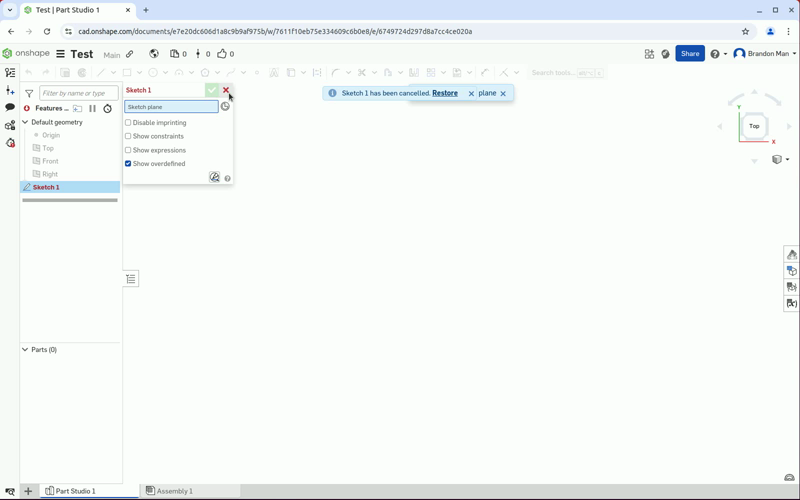
mouse_move(73, 150)
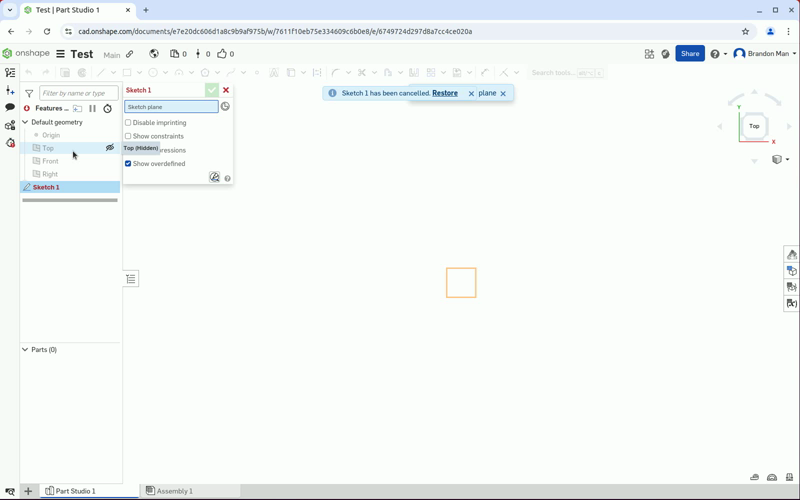
click(73, 150)
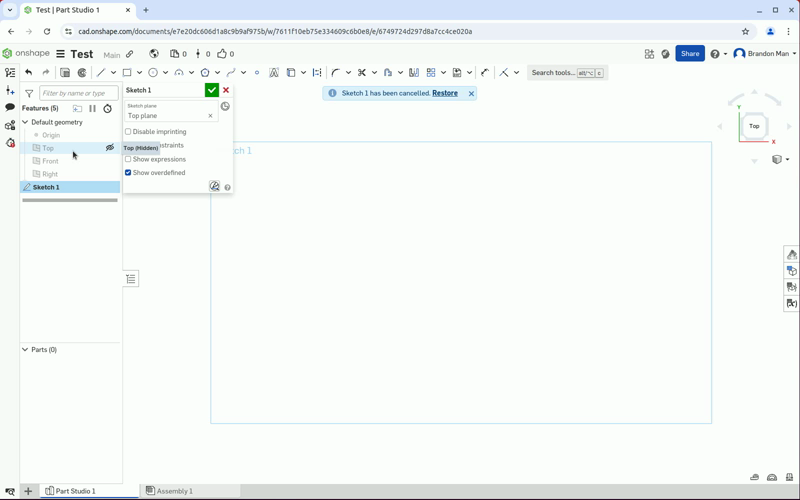
mouse_move(73, 352)
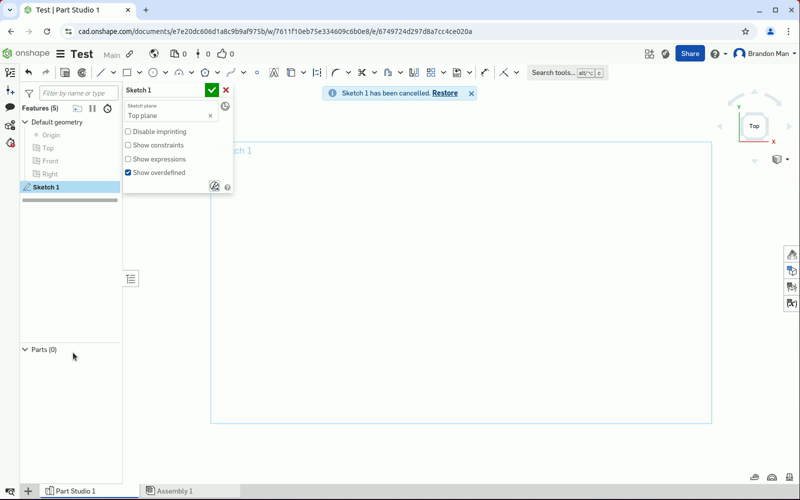
key(y)
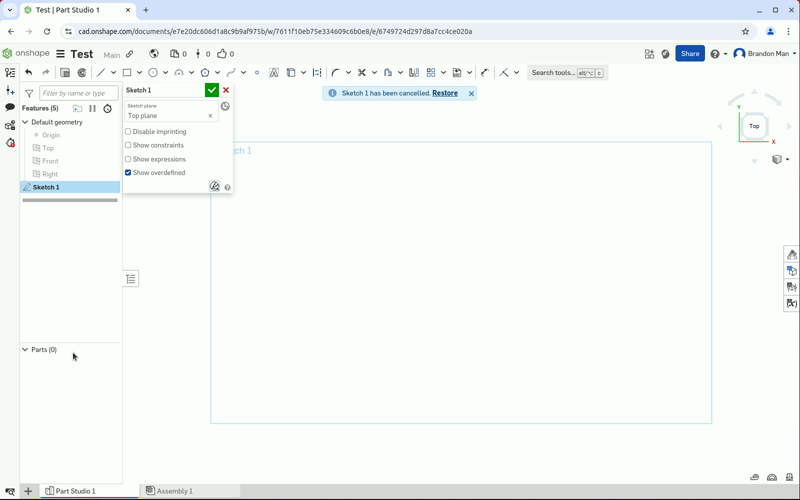
key(c)
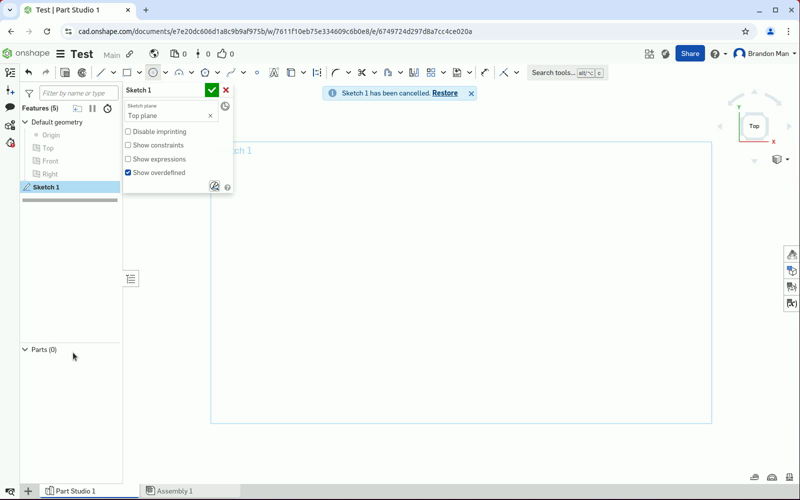
key_down(shift)
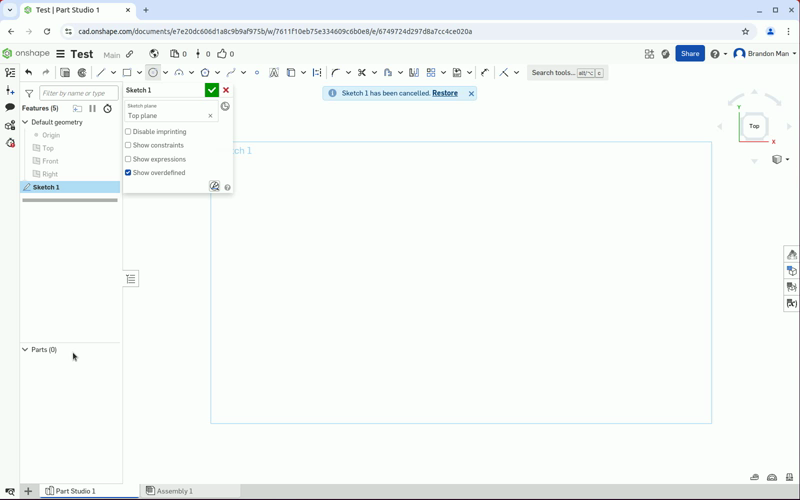
mouse_move(461, 282)
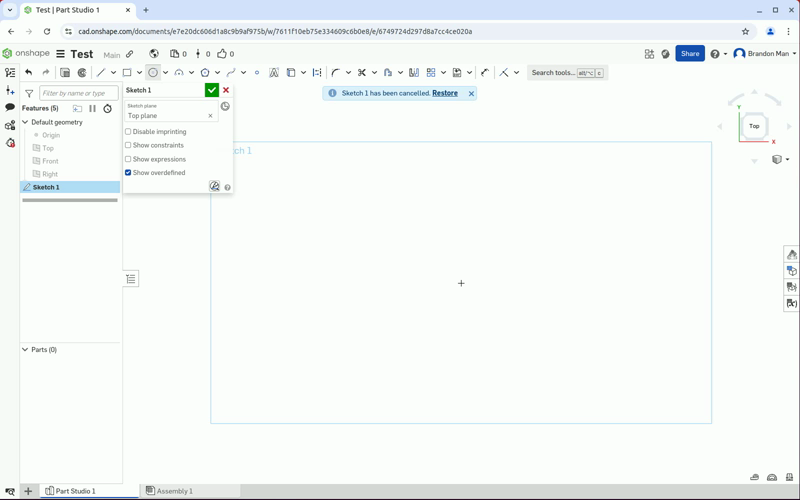
click(461, 282)
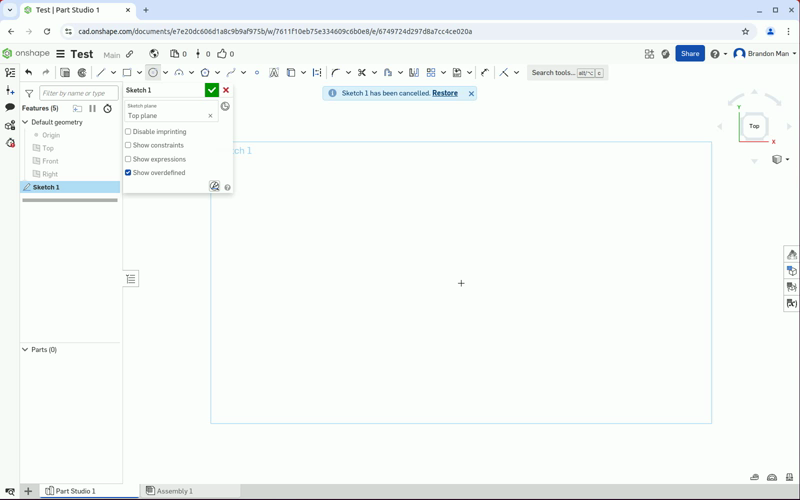
key_up(shift)
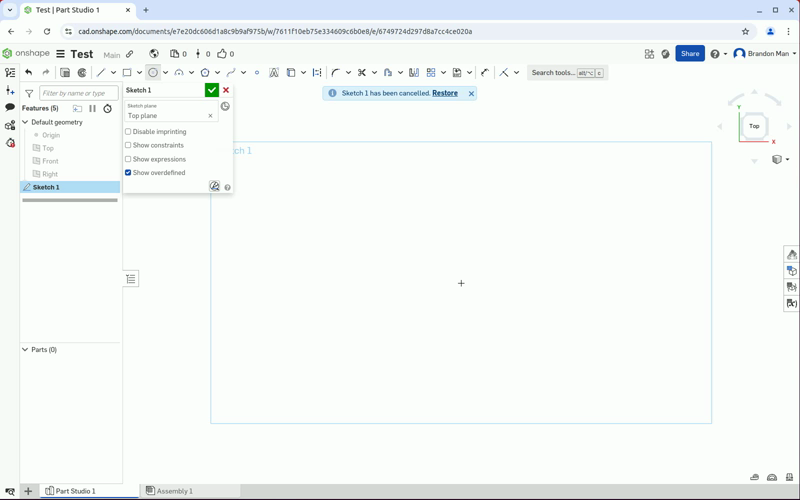
mouse_move(574, 282)
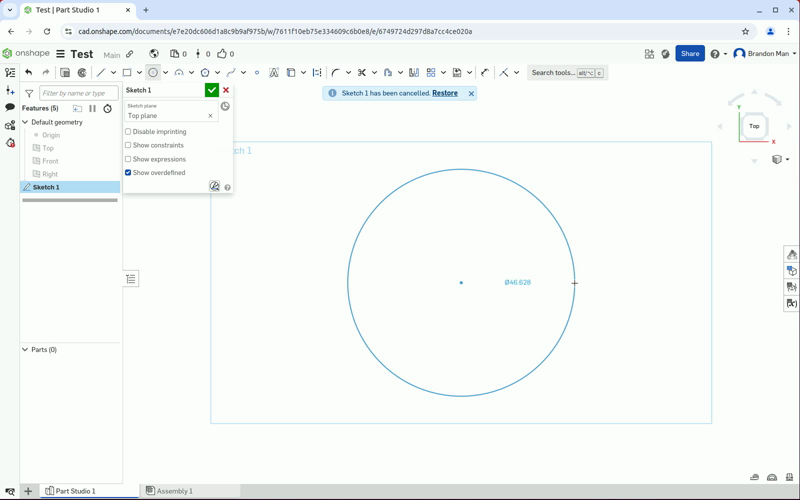
click(574, 282)
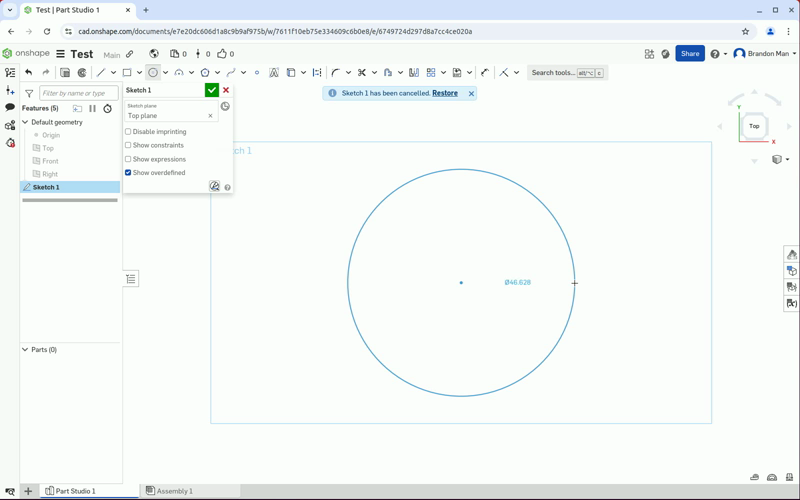
key(esc)
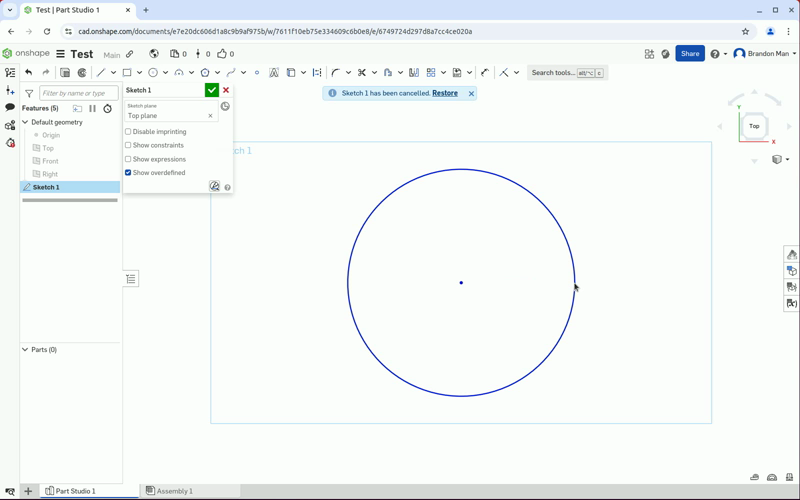
key(c)
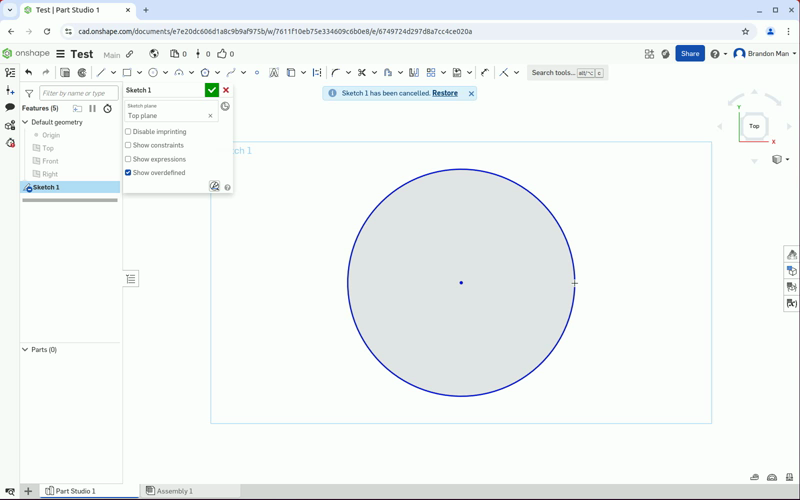
key_down(shift)
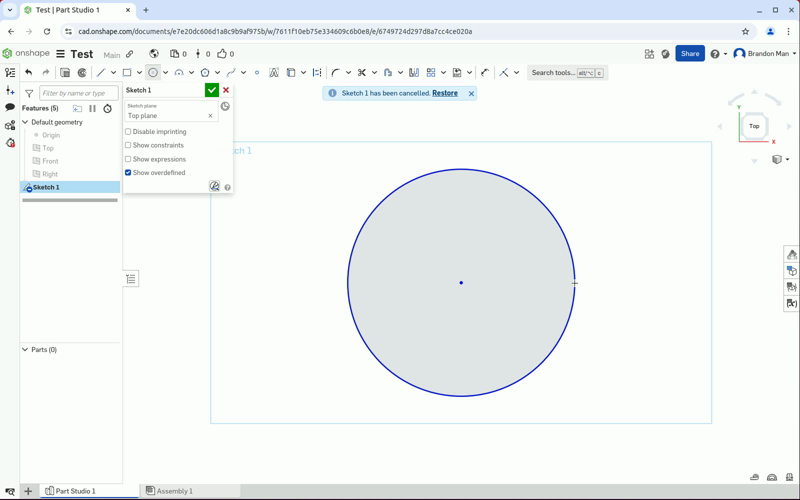
mouse_move(461, 282)
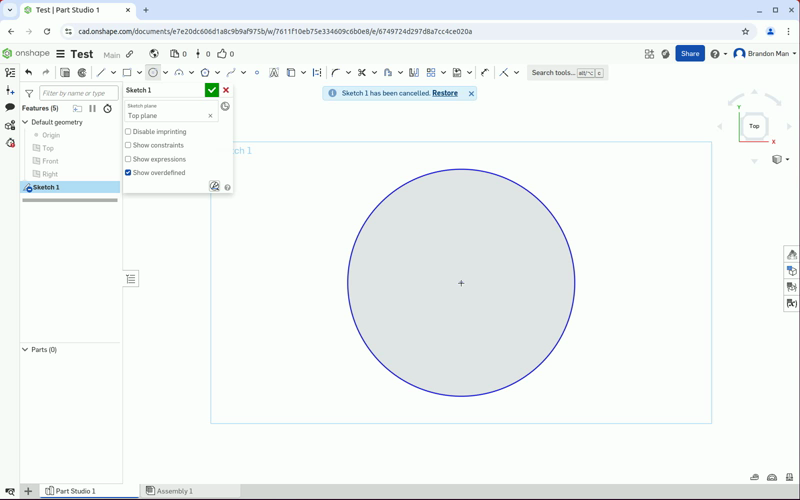
click(461, 282)
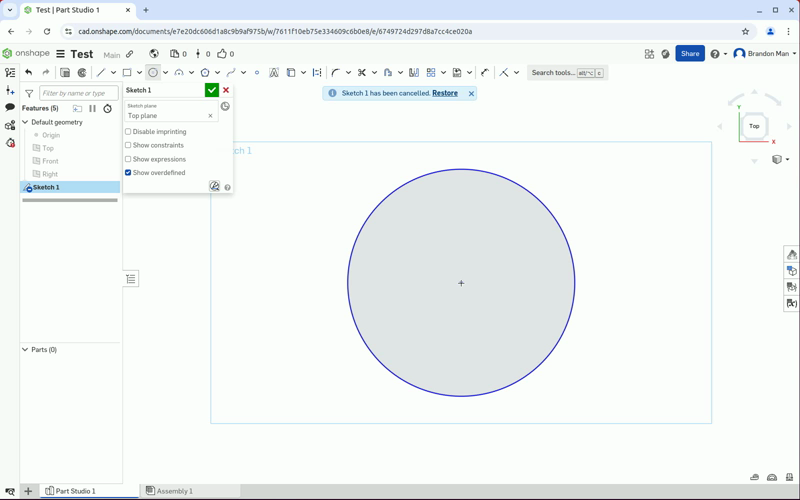
key_up(shift)
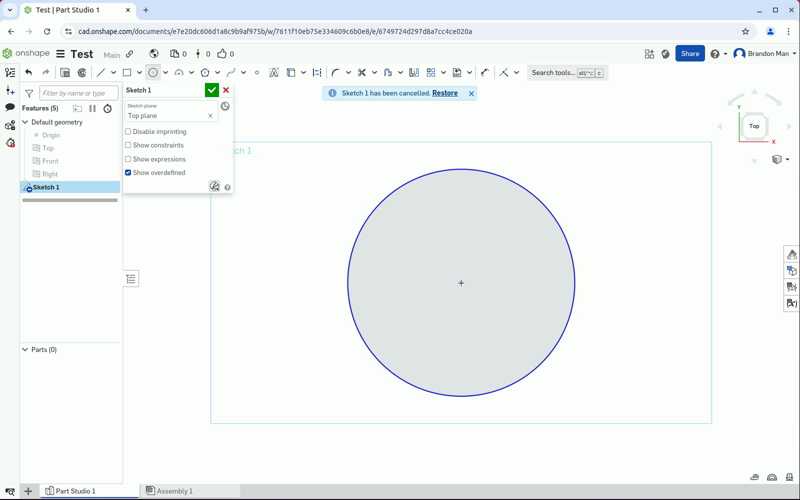
mouse_move(560, 282)
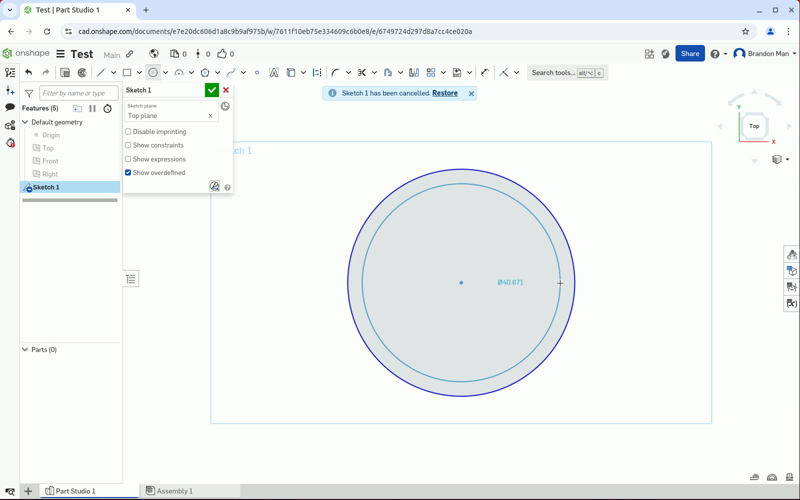
click(560, 282)
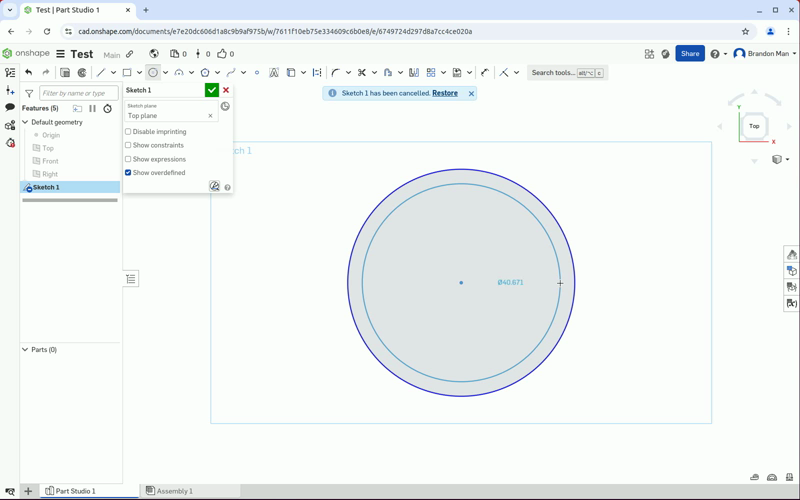
key(esc)
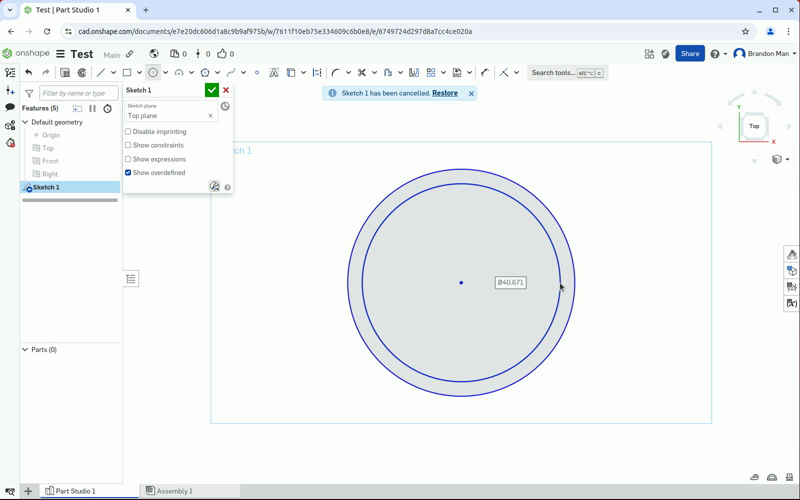
mouse_move(390, 205)
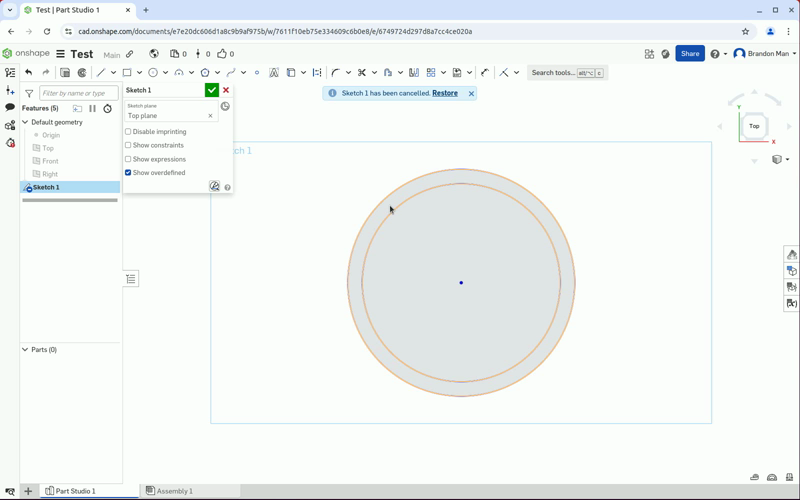
click(390, 205)
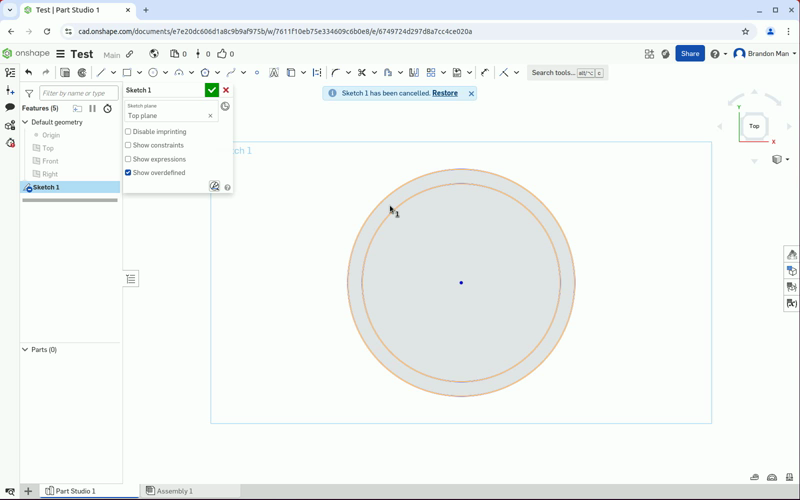
mouse_move(73, 352)
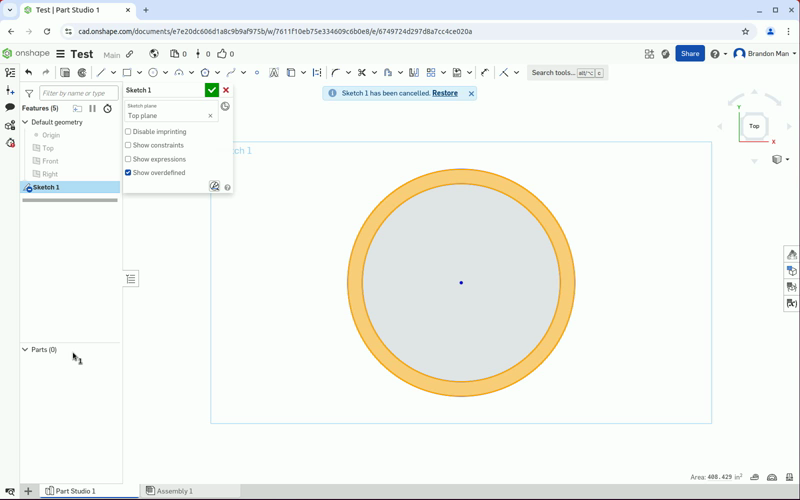
key(shift+y)
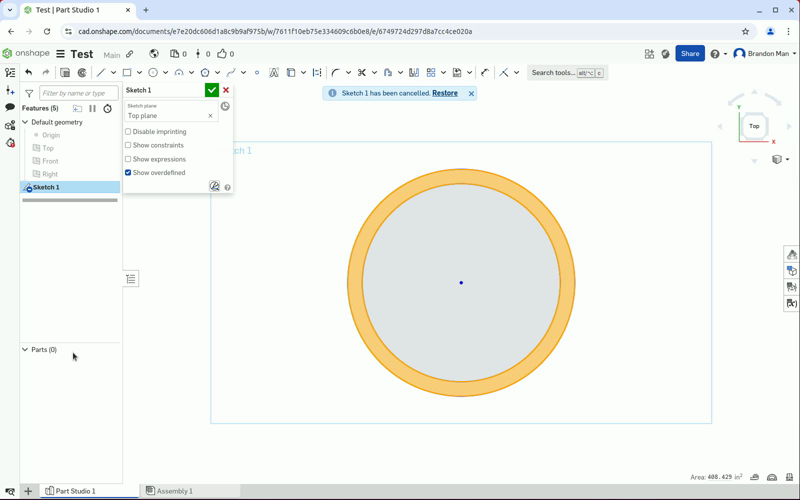
key(shift+e)
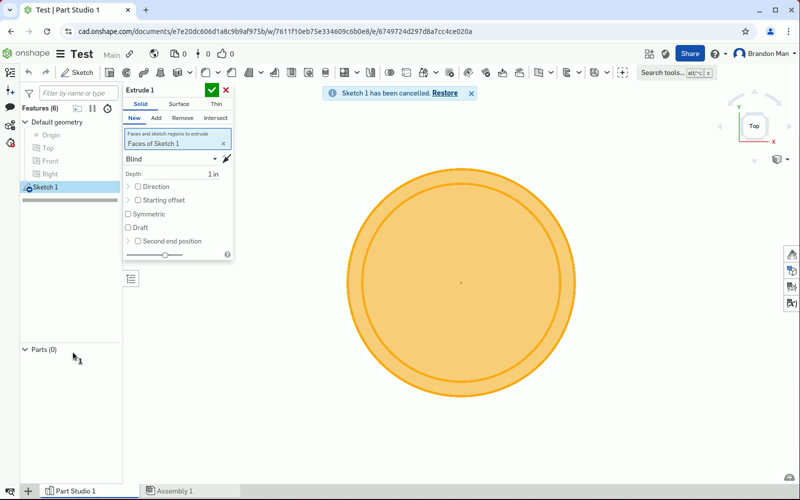
mouse_move(143, 106)
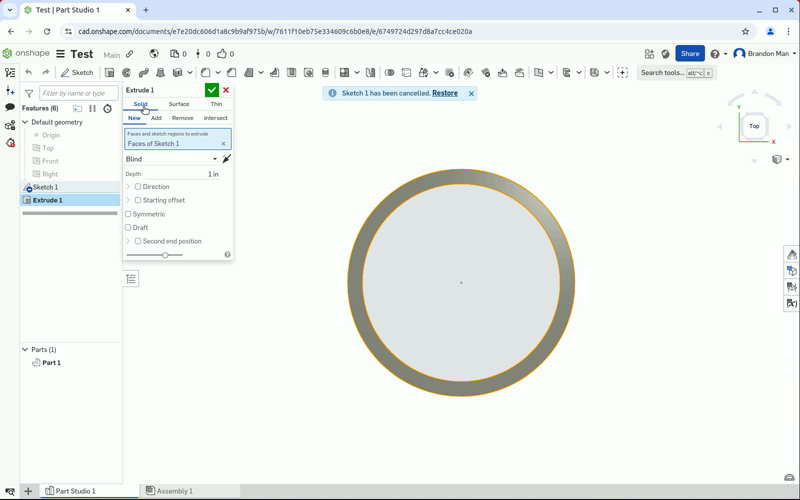
click(143, 106)
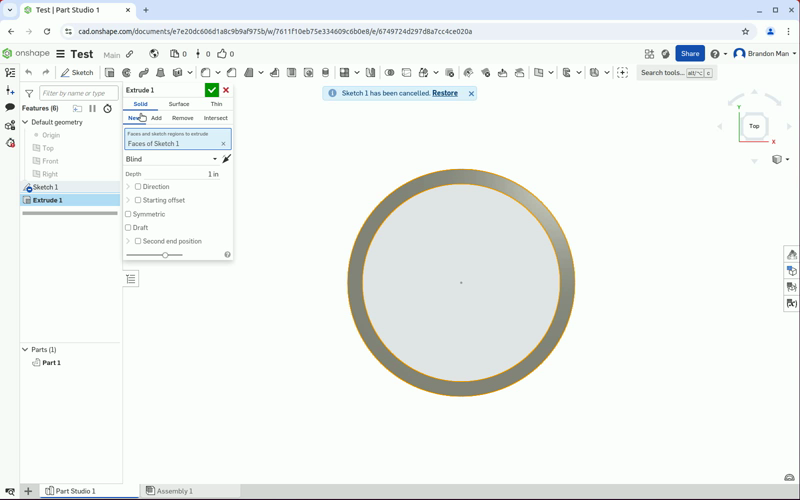
mouse_move(137, 120)
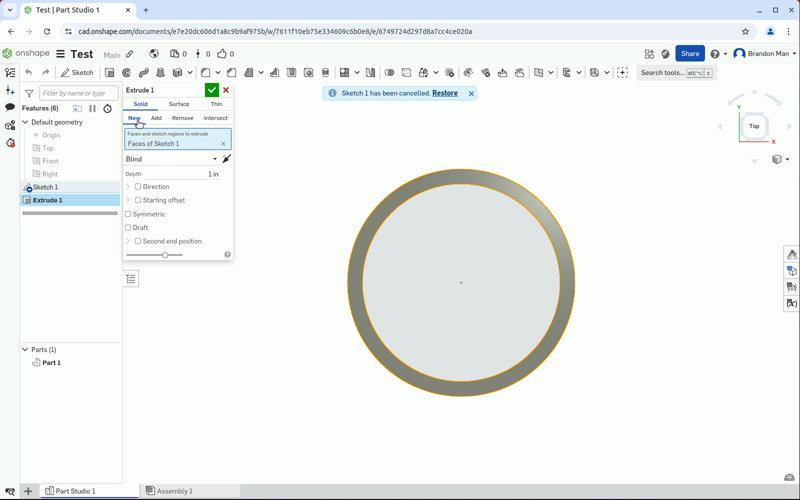
click(137, 120)
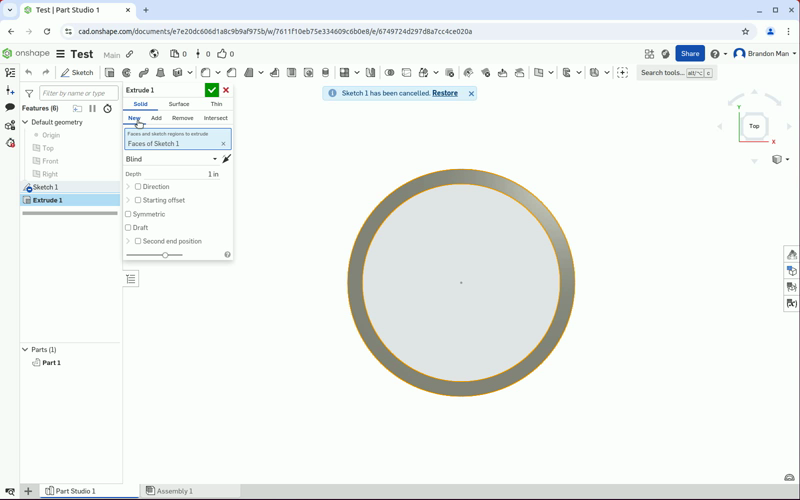
key(tab, 4)
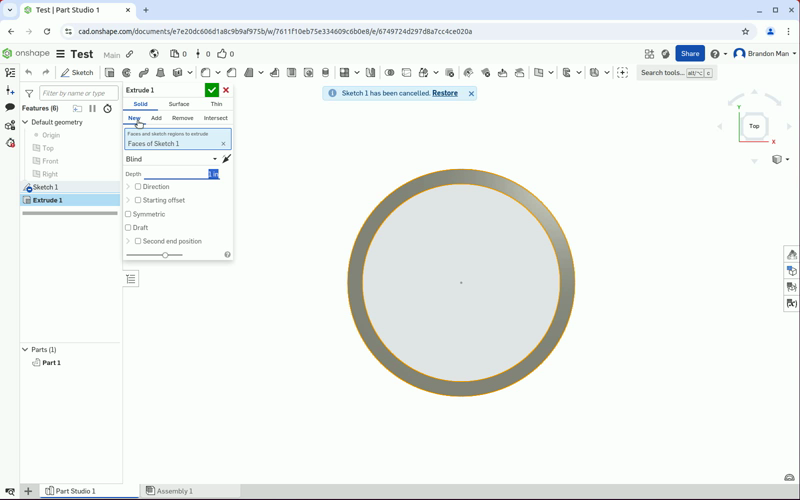
text(7.703)
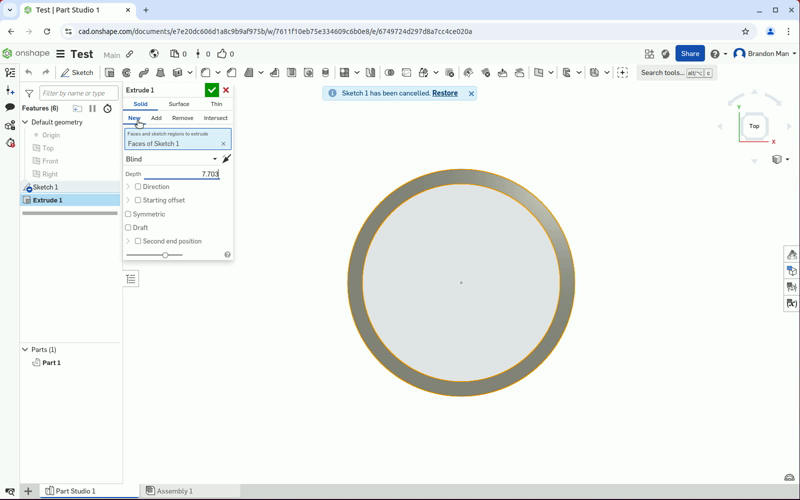
key(enter)
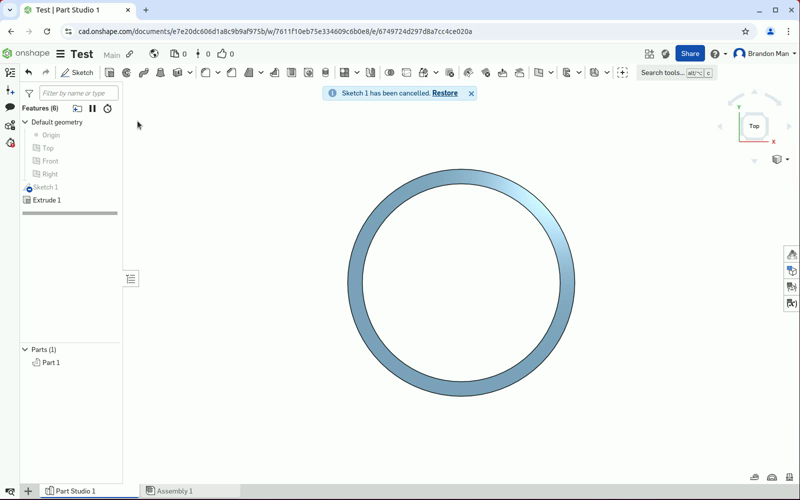
key(shift+h)
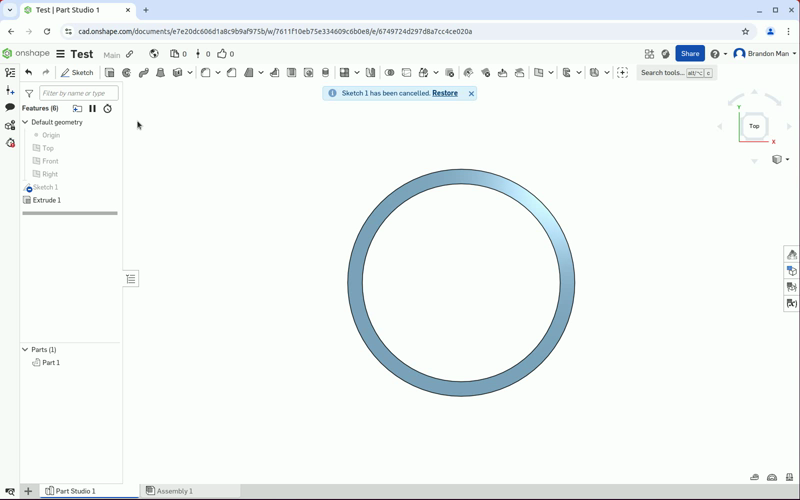
key(shift+h)
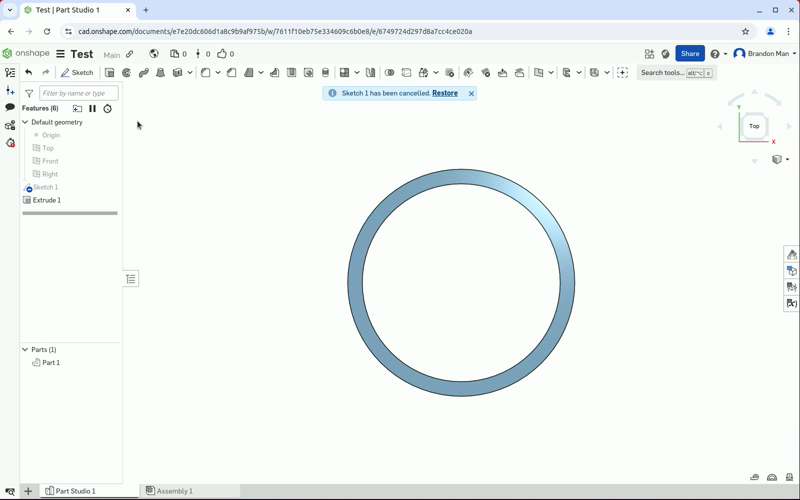
mouse_move(73, 189)
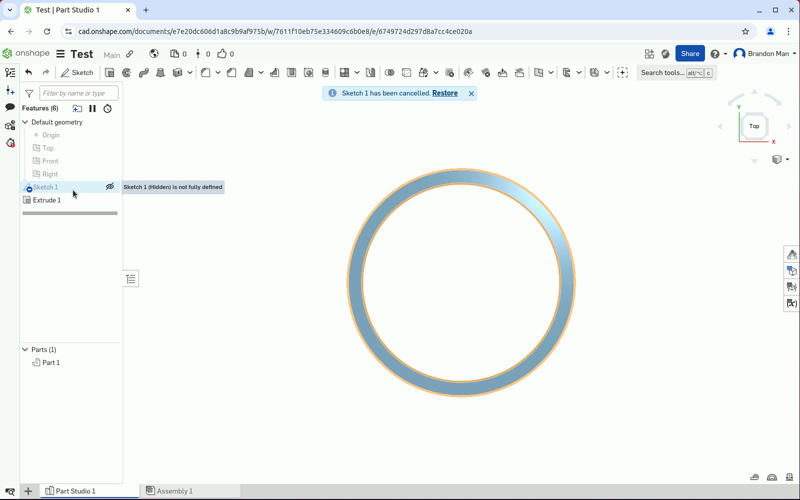
click(73, 189)
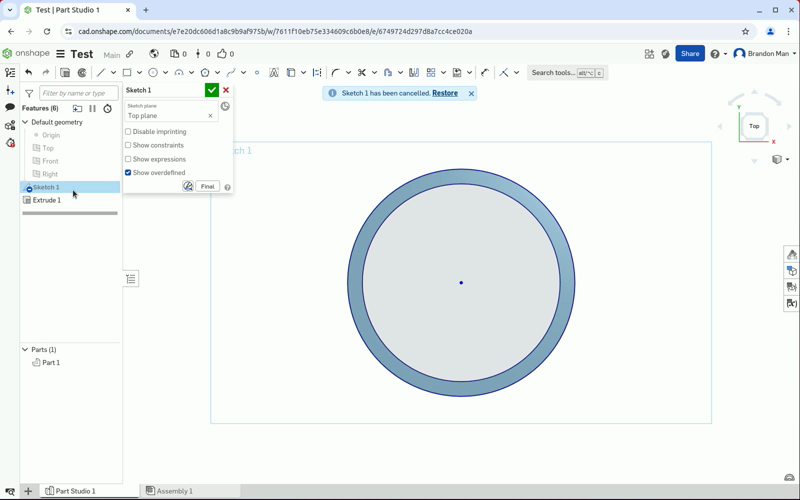
mouse_move(229, 92)
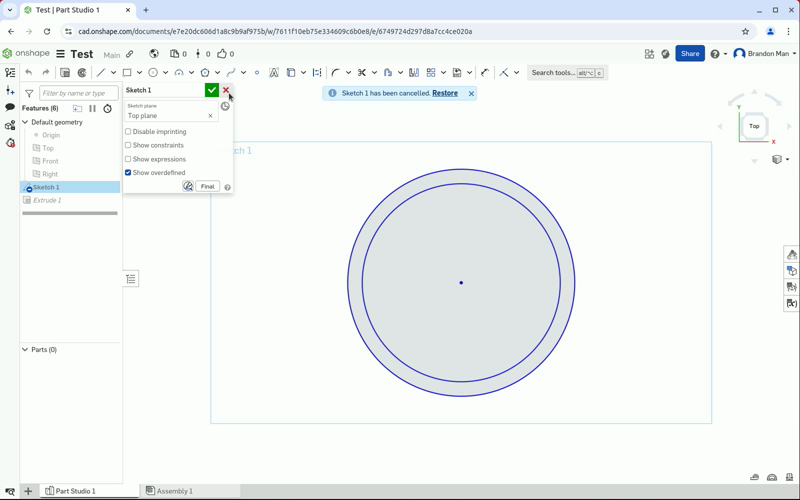
click(229, 92)
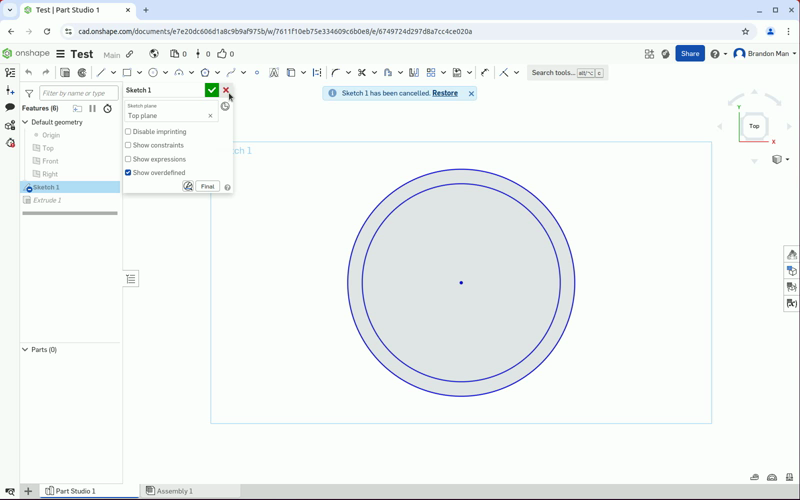
key(shift+s)
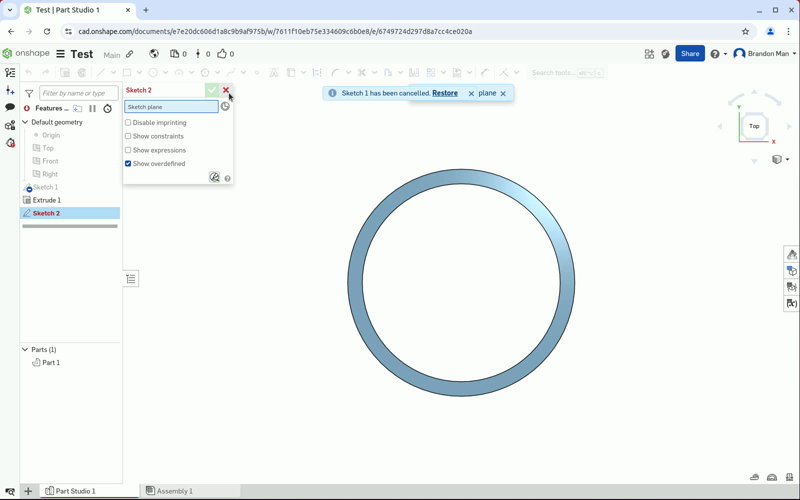
mouse_move(73, 150)
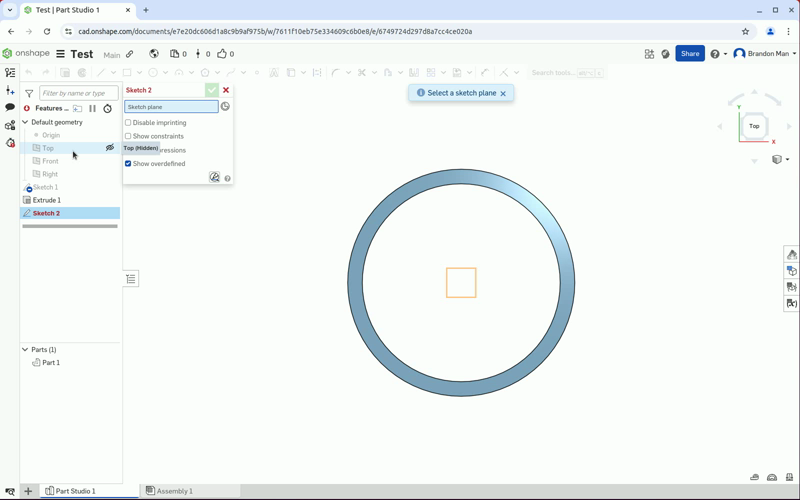
click(73, 150)
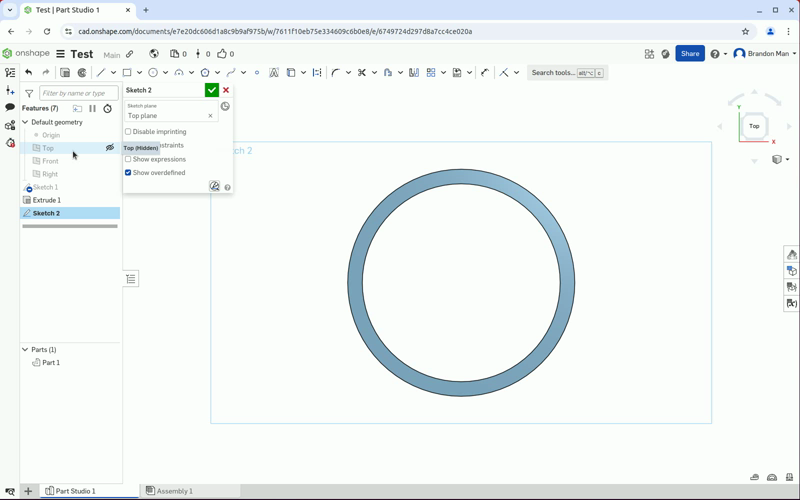
mouse_move(73, 352)
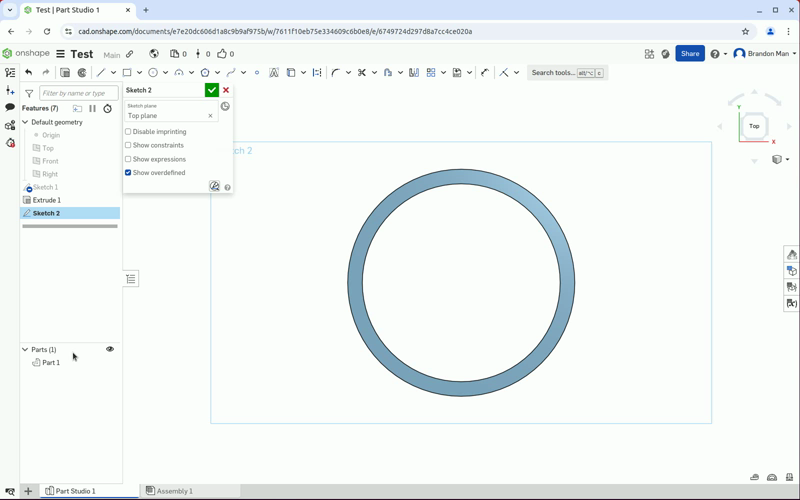
key(y)
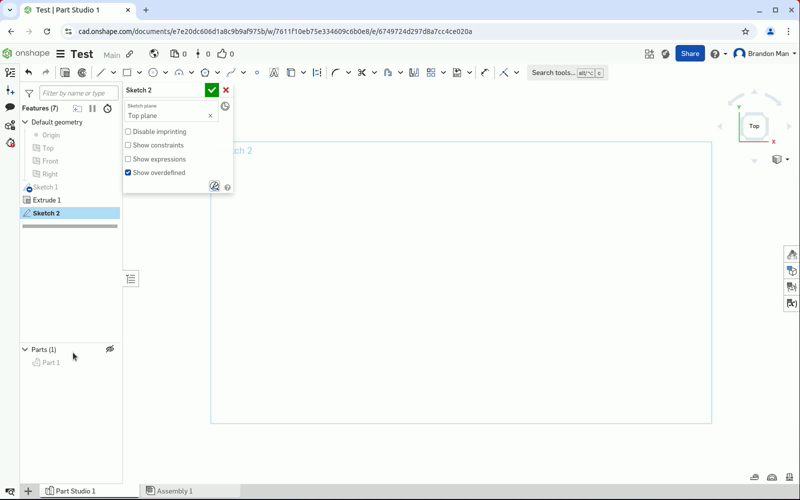
key(c)
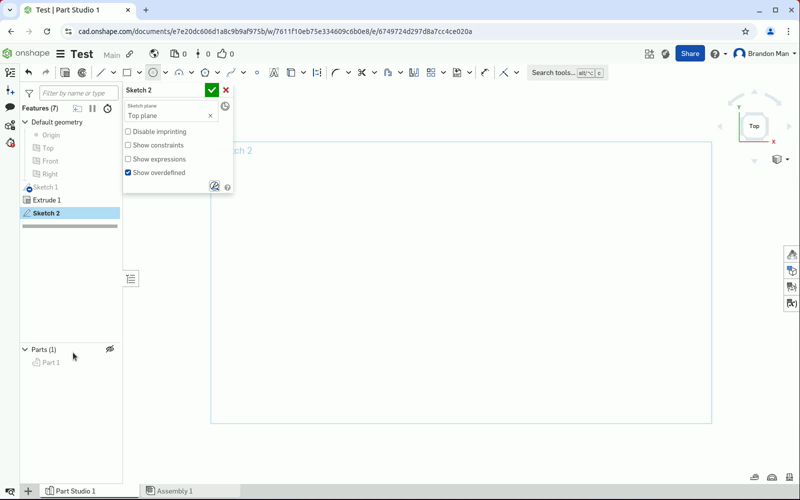
key_down(shift)
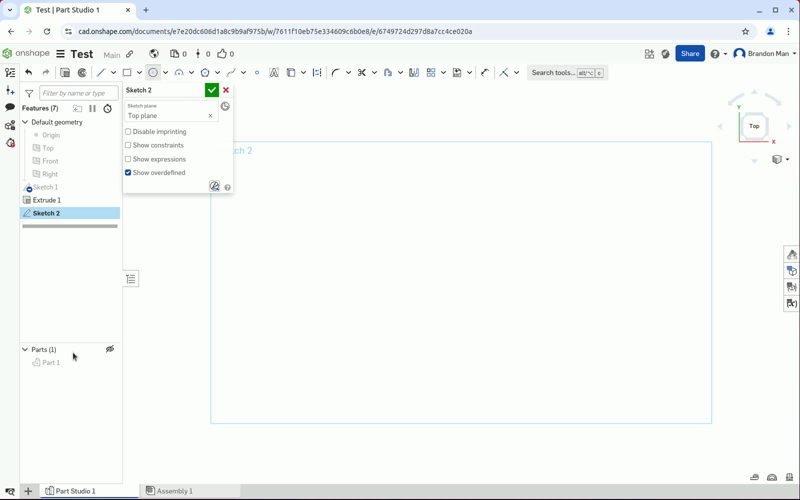
mouse_move(461, 282)
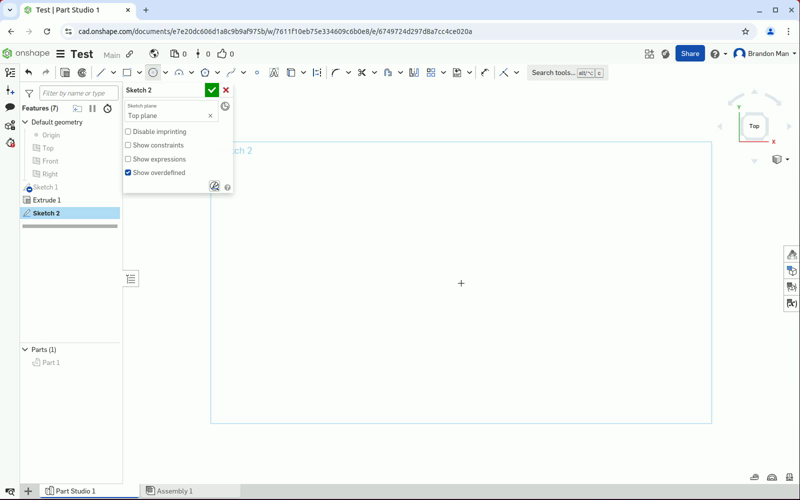
click(461, 282)
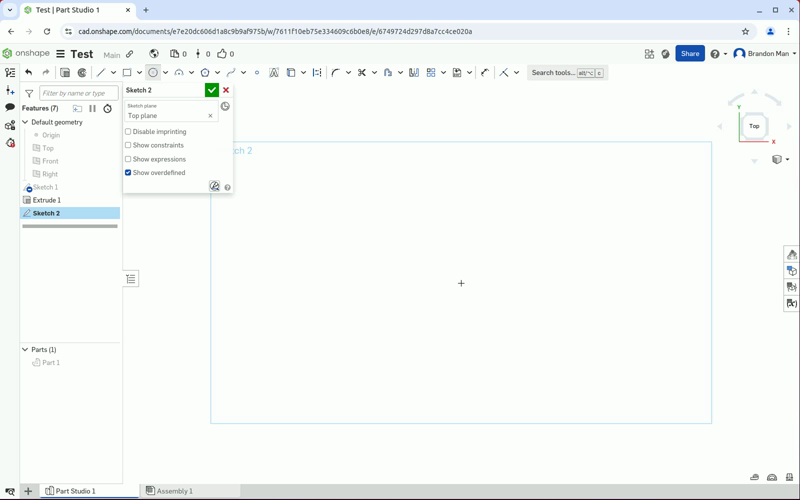
key_up(shift)
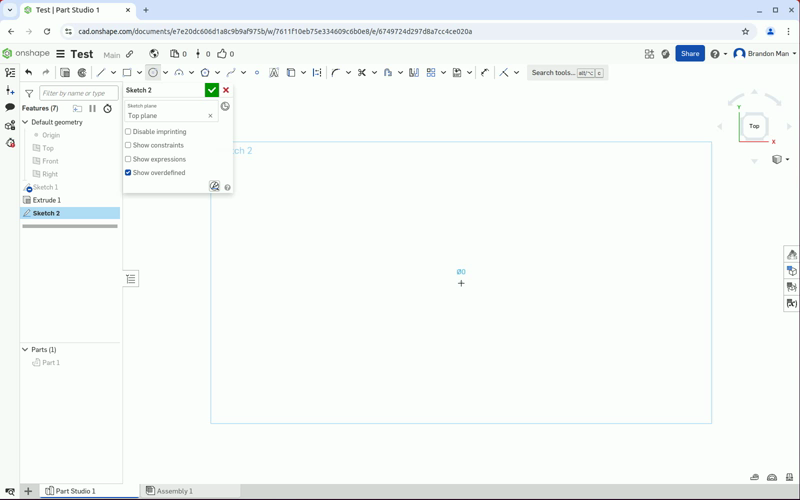
mouse_move(574, 282)
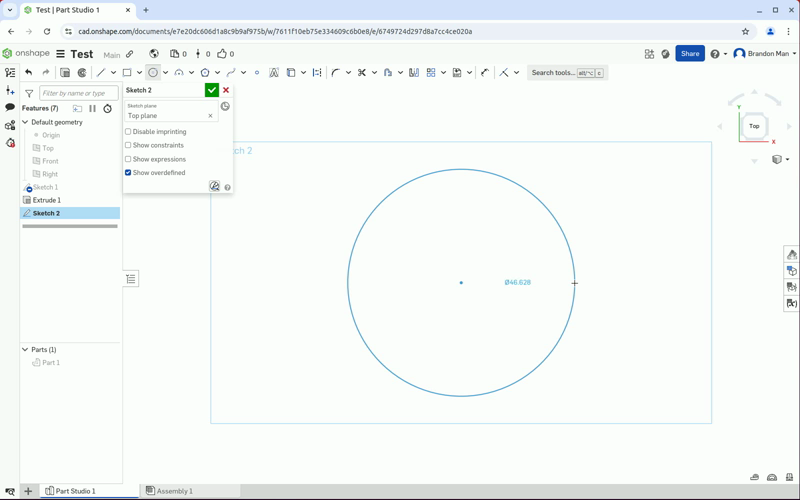
click(574, 282)
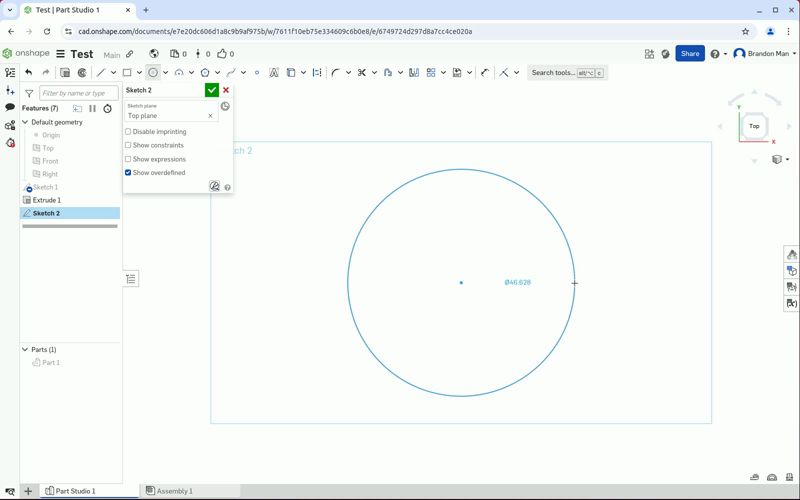
key(esc)
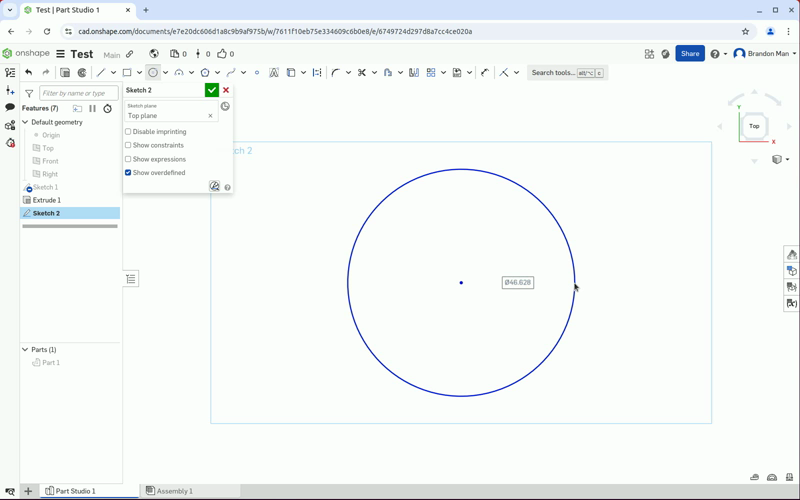
key(c)
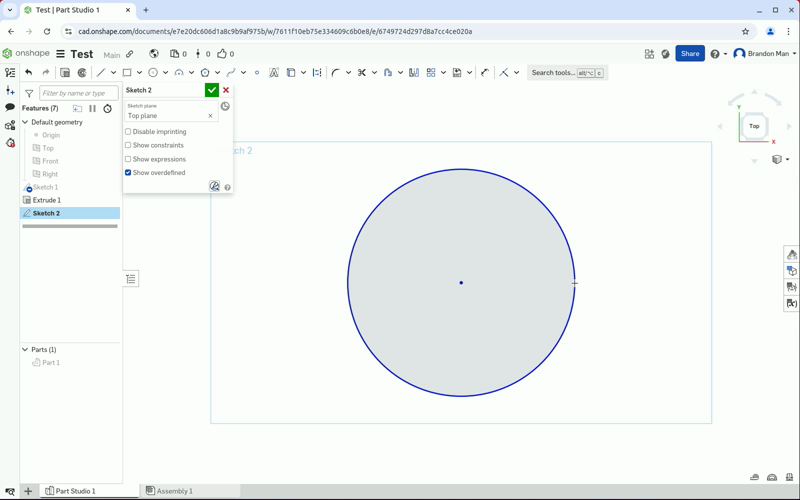
key_down(shift)
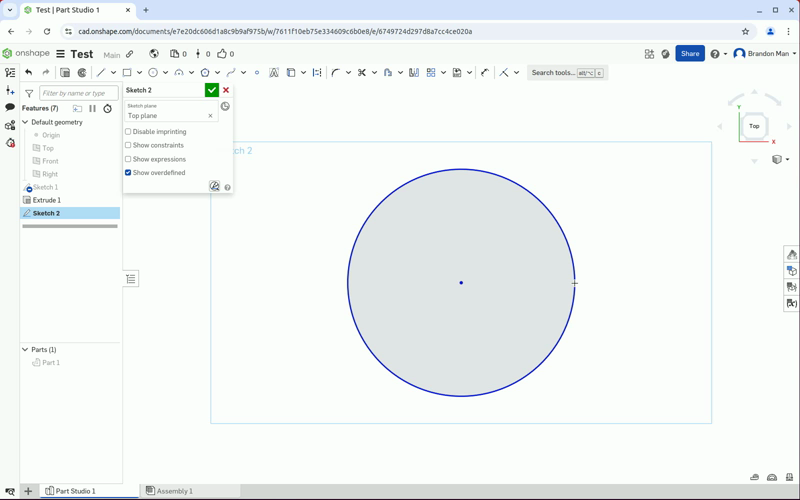
mouse_move(461, 282)
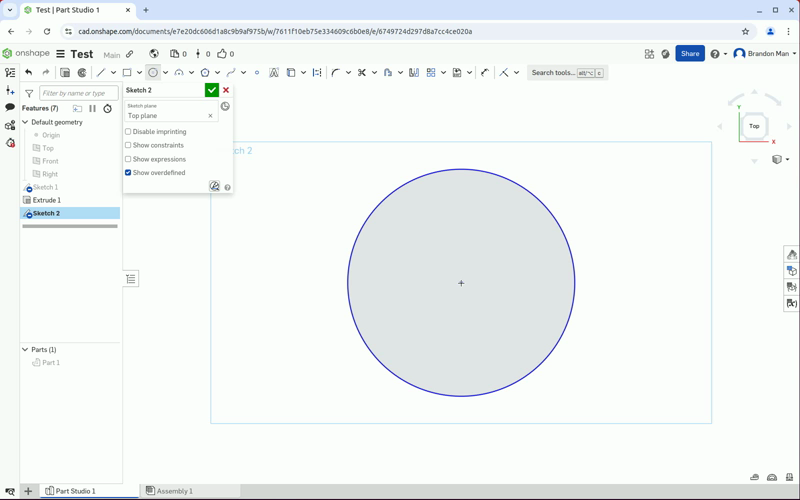
click(461, 282)
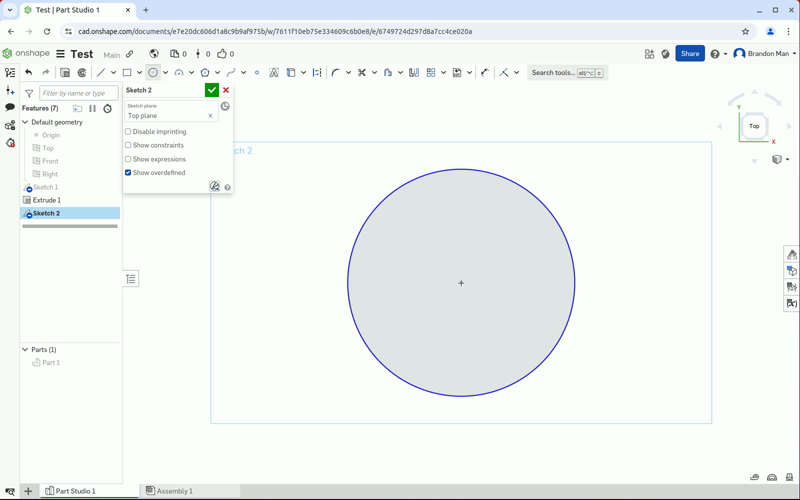
key_up(shift)
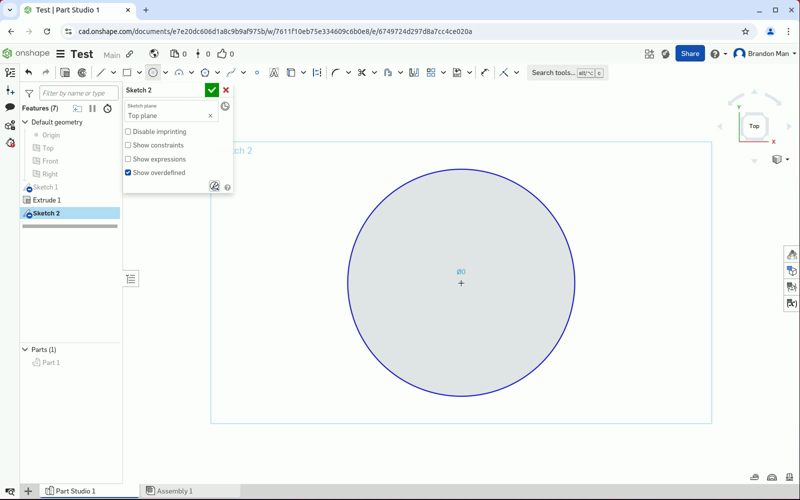
mouse_move(560, 282)
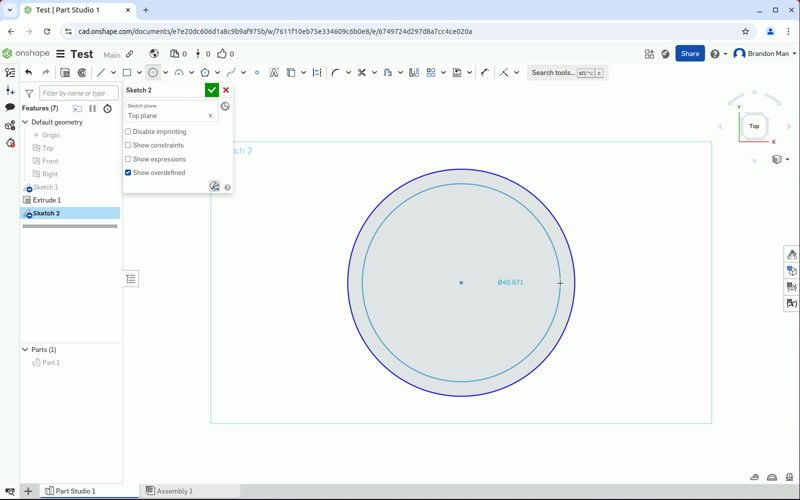
click(560, 282)
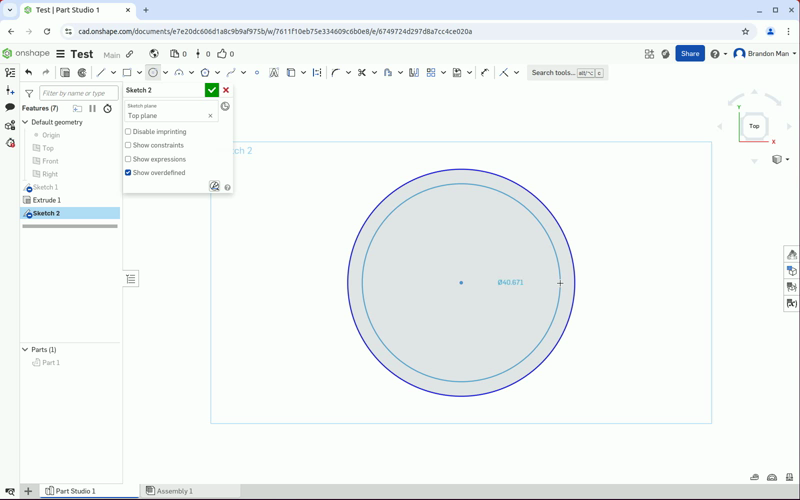
key(esc)
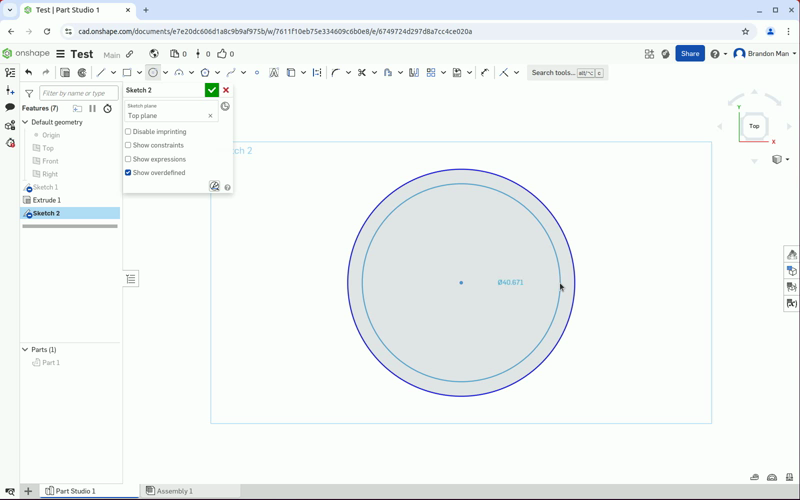
mouse_move(374, 221)
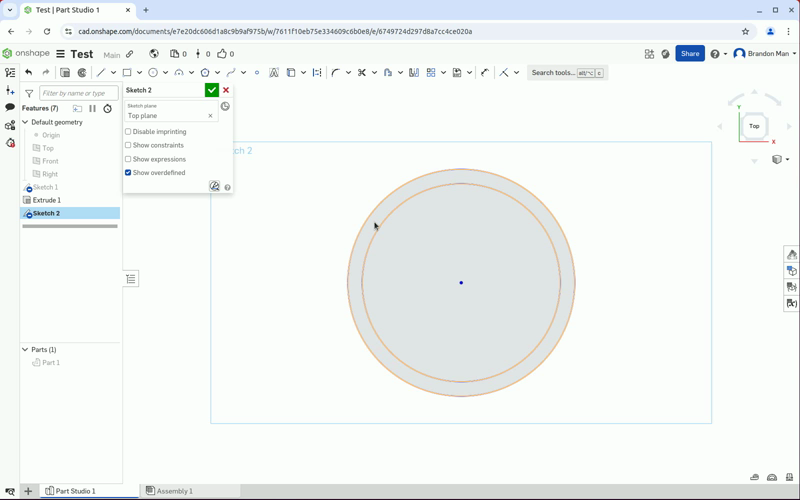
click(374, 221)
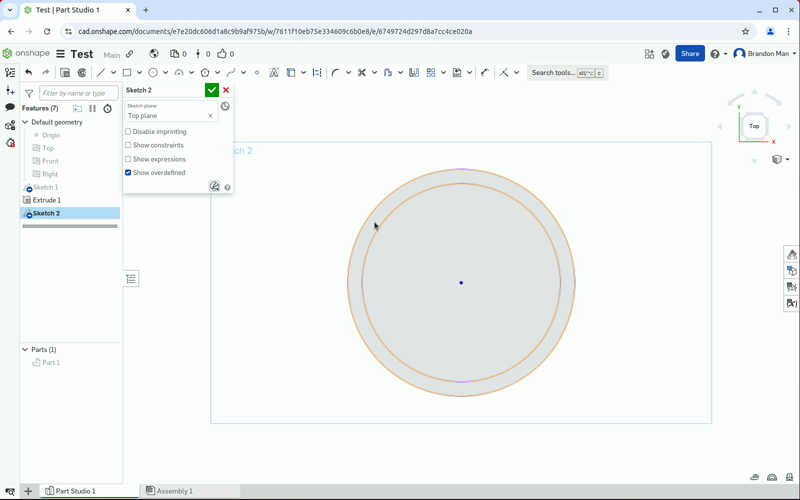
mouse_move(73, 352)
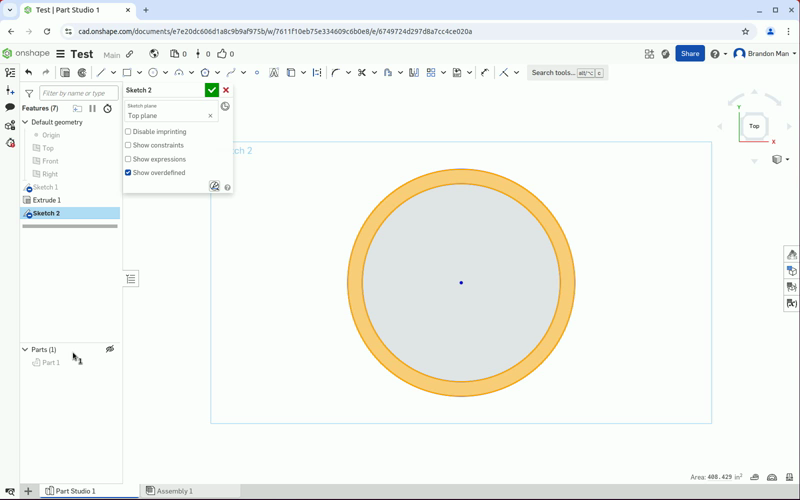
key(shift+y)
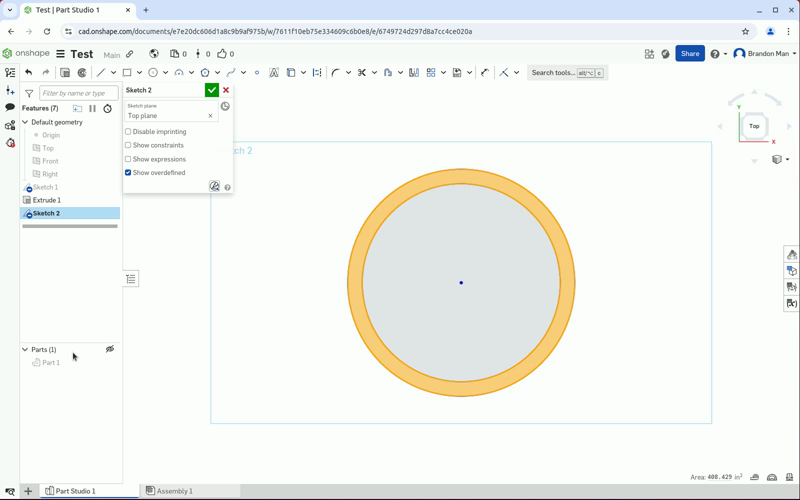
key(shift+e)
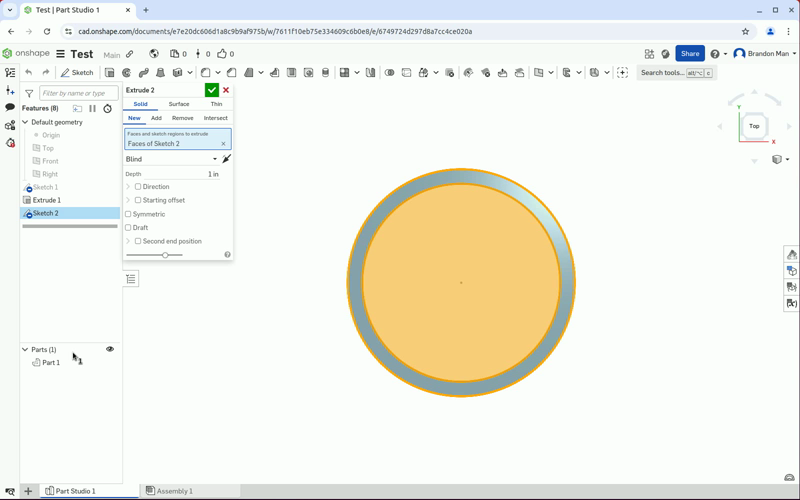
mouse_move(143, 106)
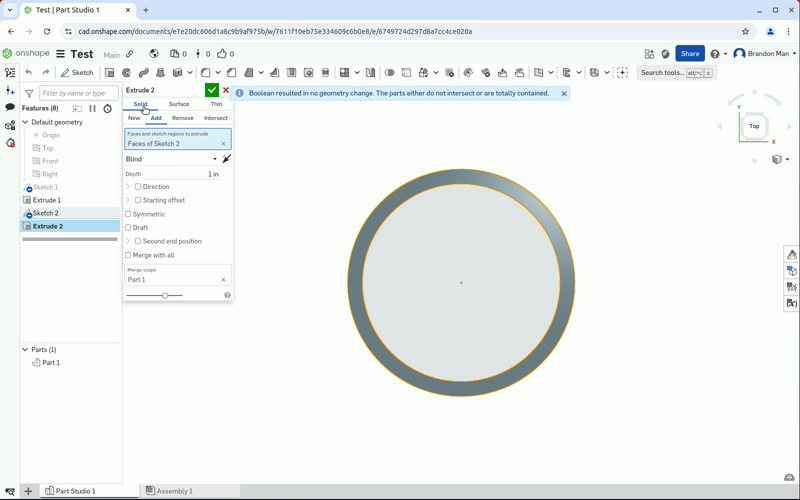
click(143, 106)
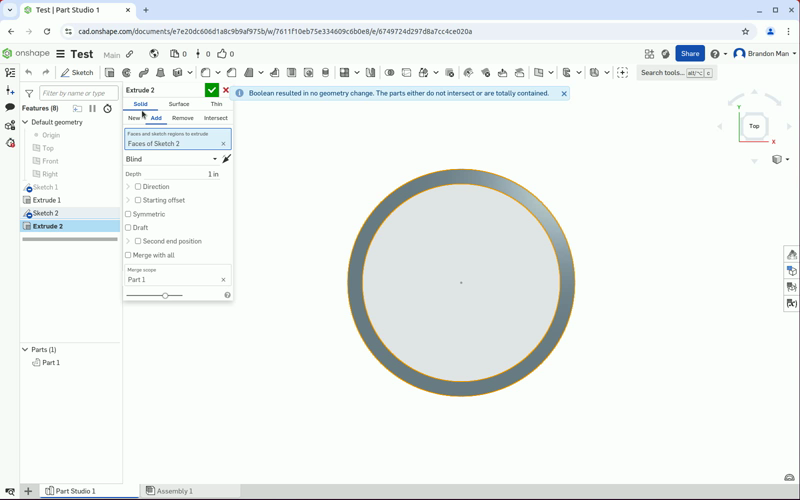
mouse_move(137, 120)
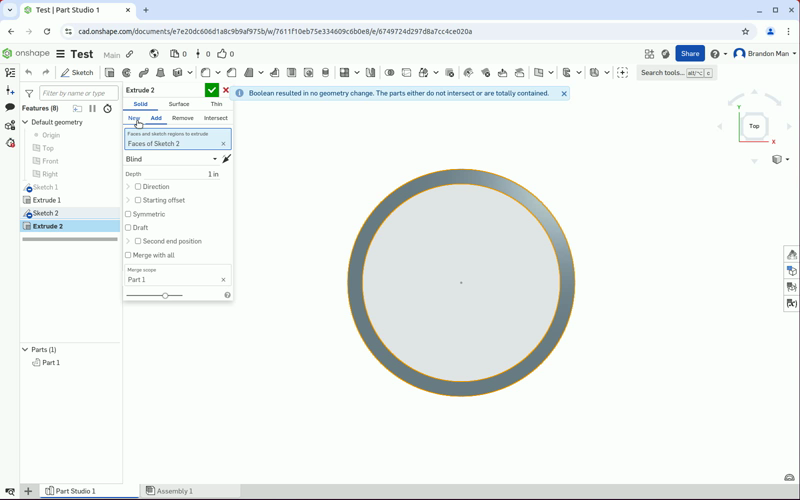
click(137, 120)
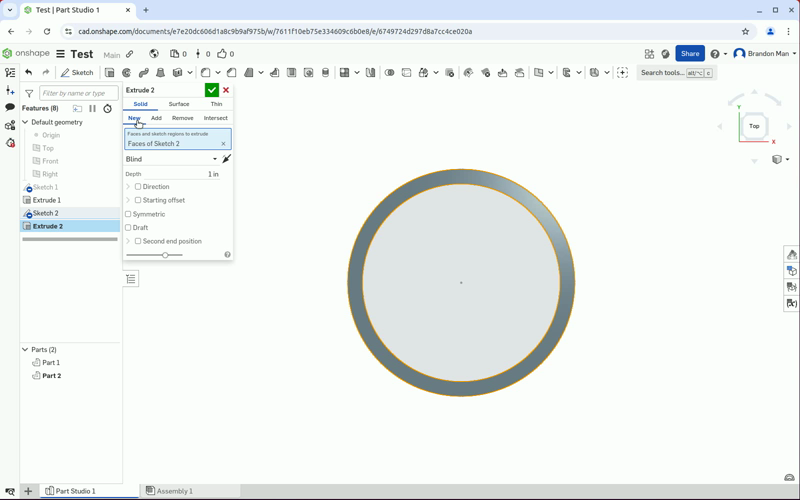
key(tab, 4)
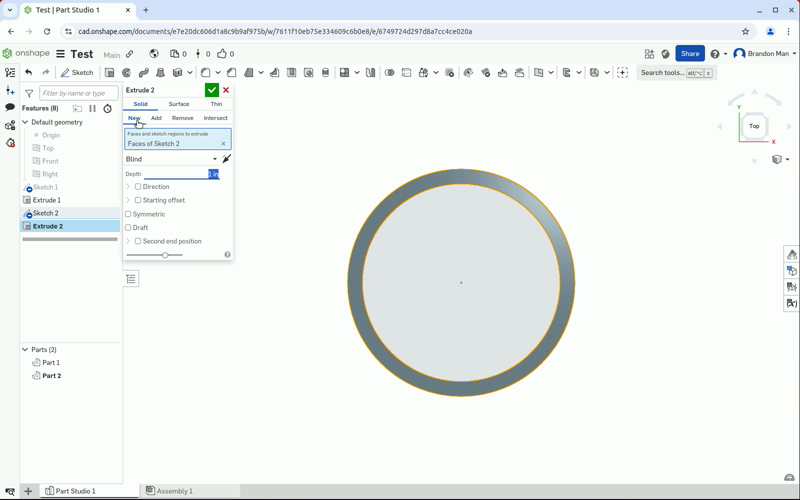
text(7.703)
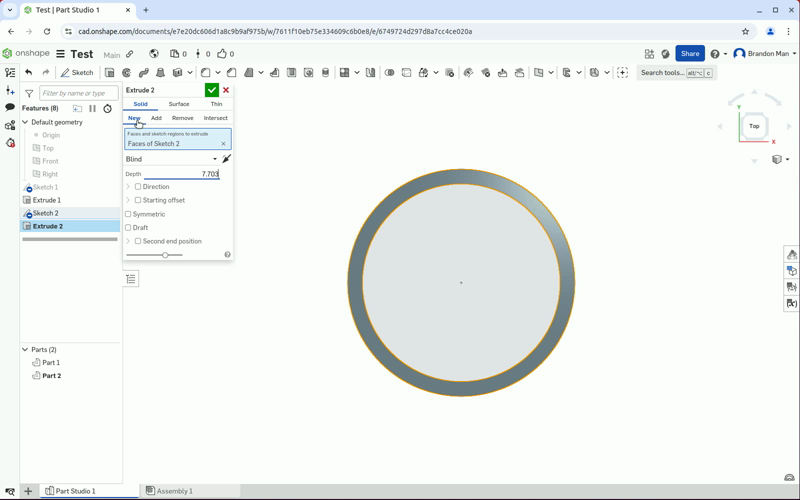
key(enter)
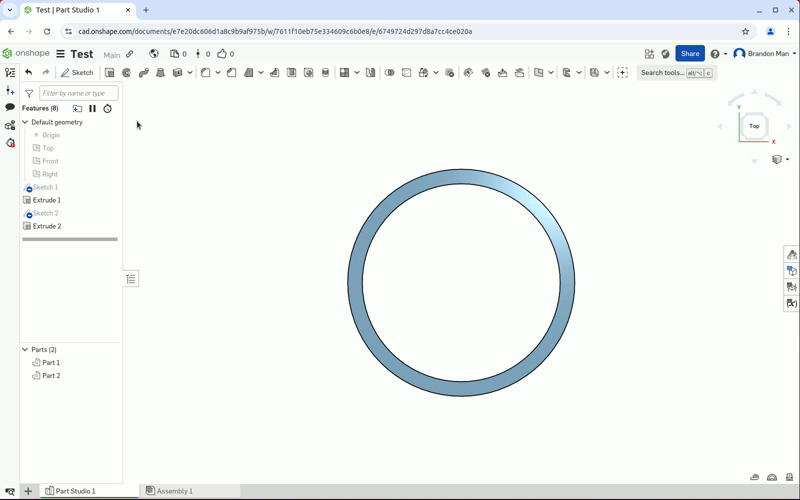
key(shift+h)
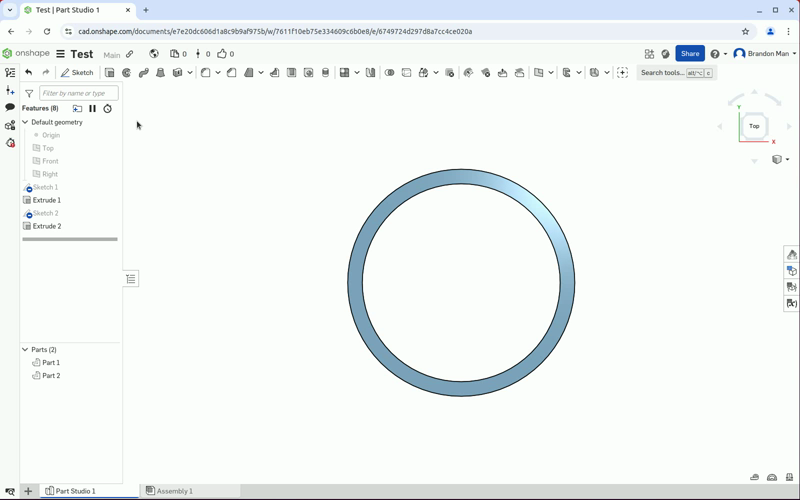
key(shift+h)
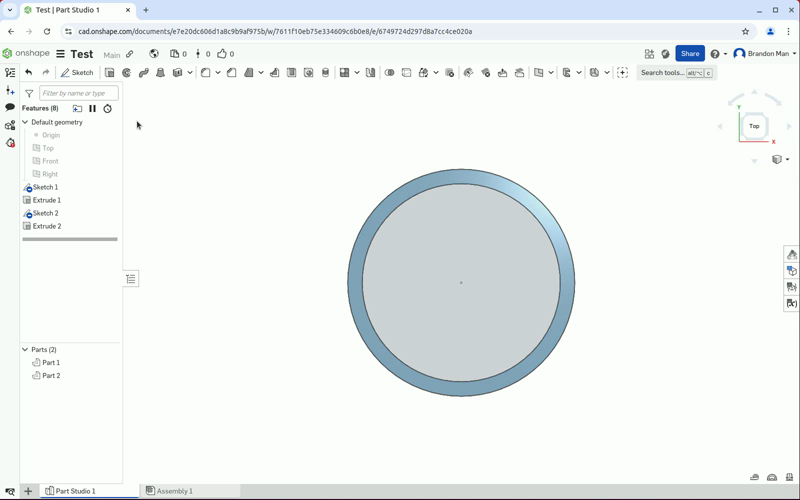
key(shift+7)
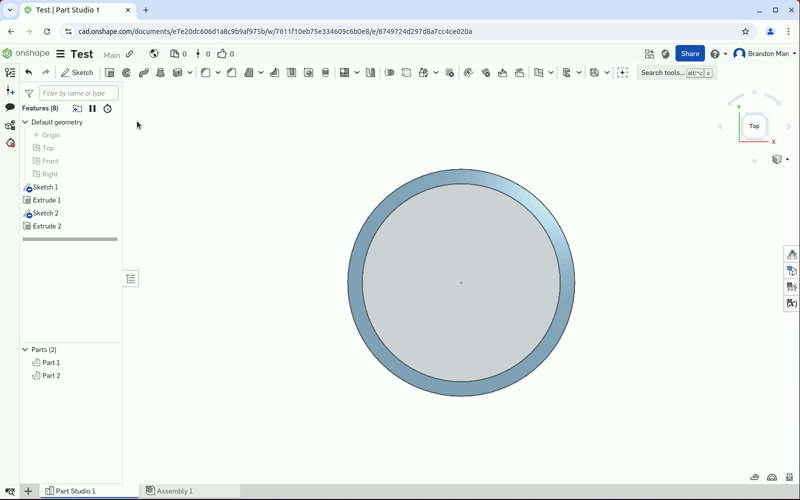
key(up, 3)
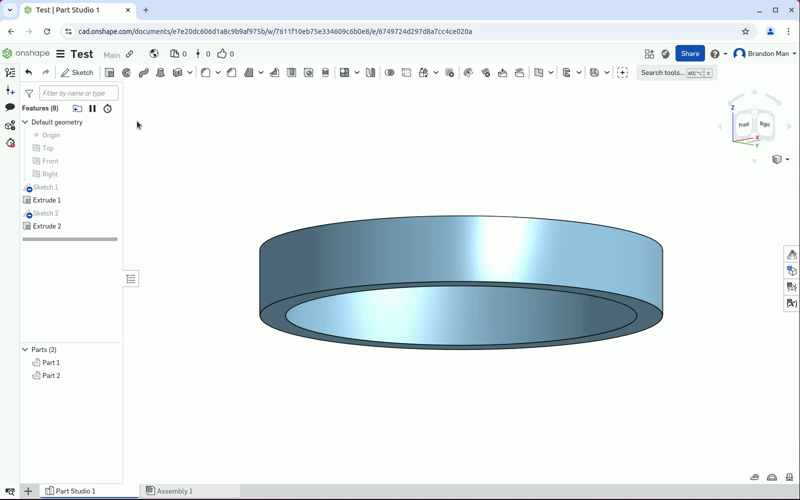
key(left, 3)
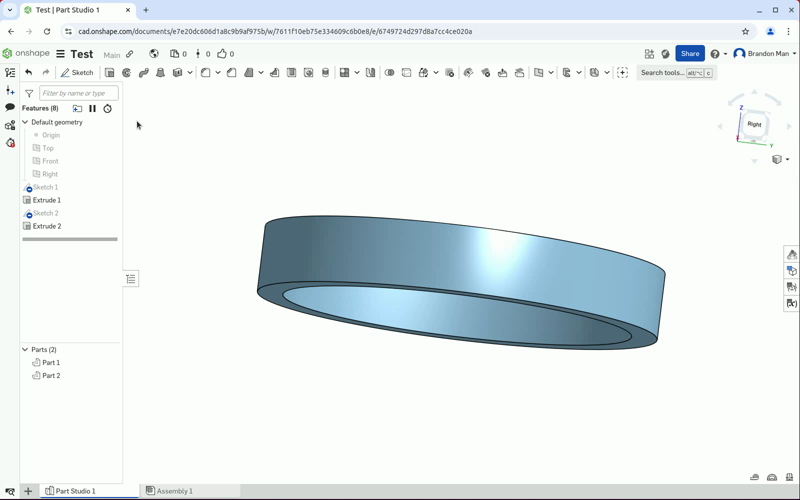
key(right, 3)
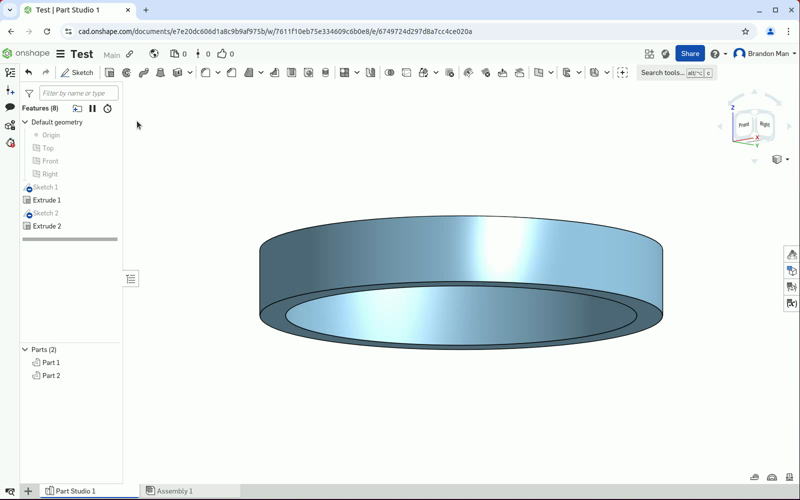
key(down, 3)
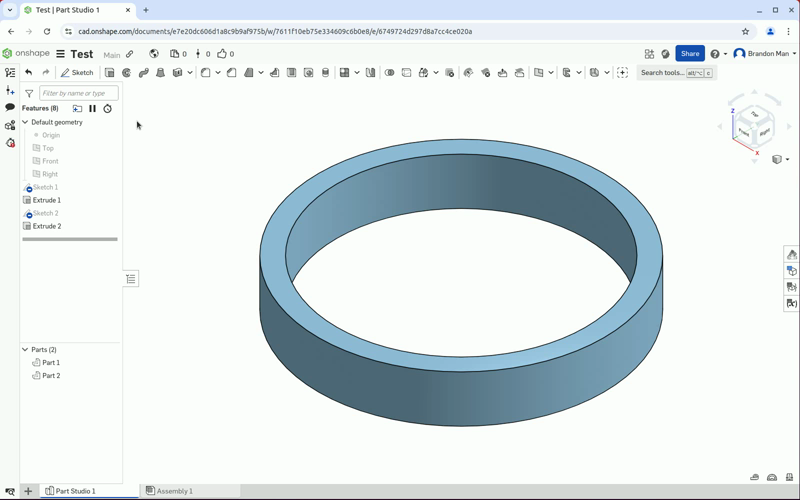
mouse_move(73, 189)
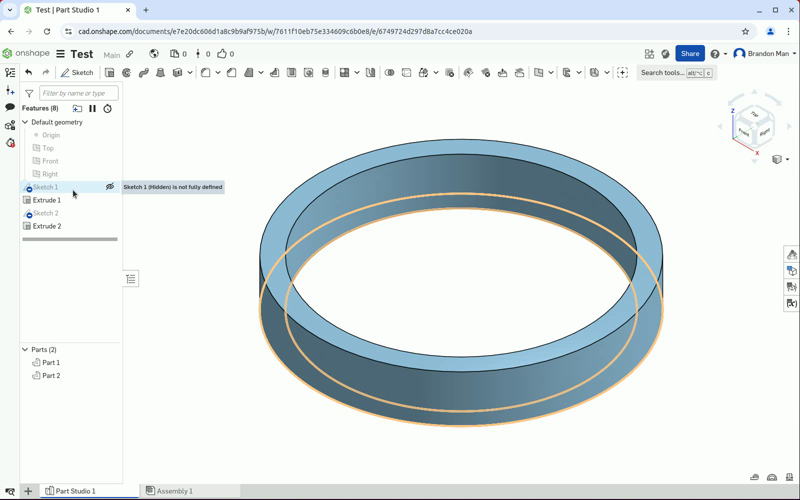
click(73, 189)